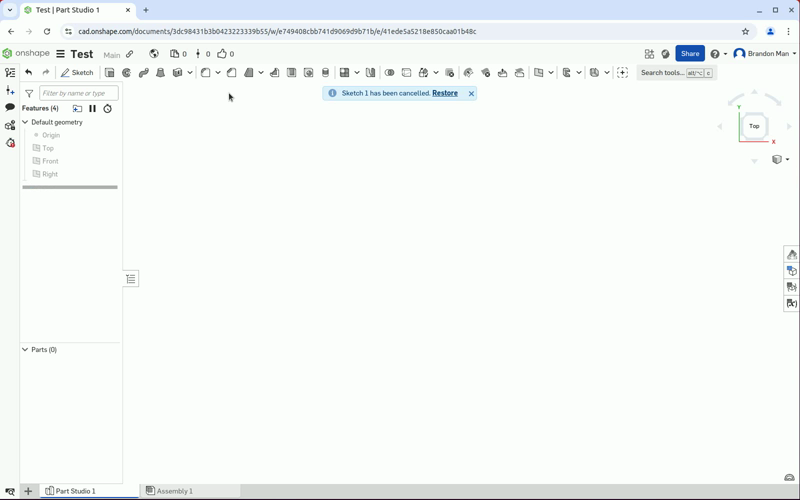
key(shift+h)
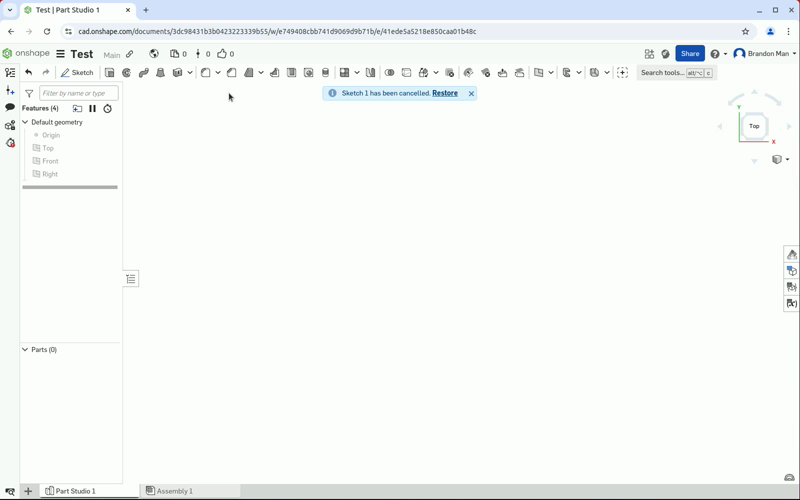
key(shift+s)
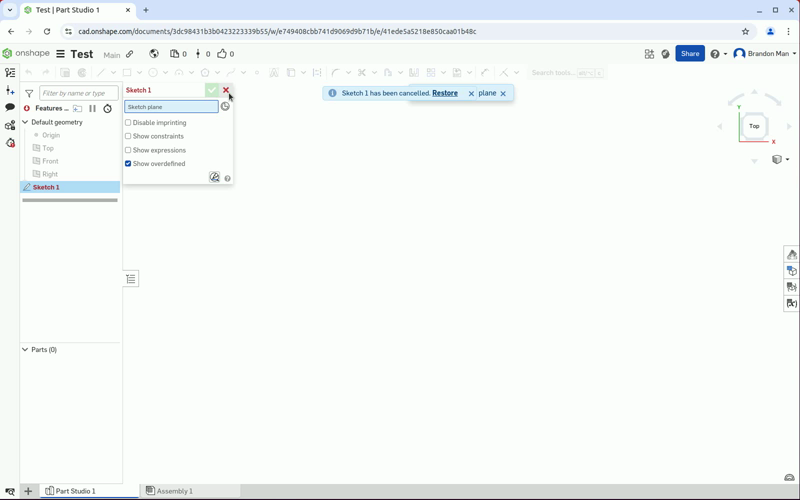
mouse_move(73, 150)
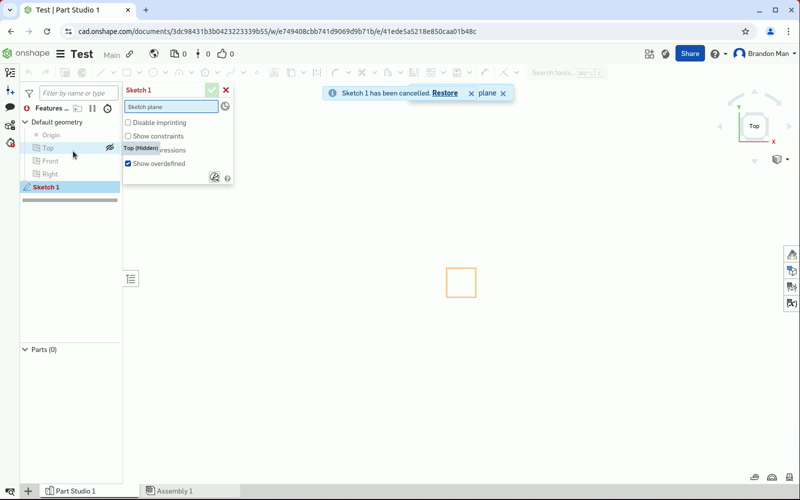
click(73, 150)
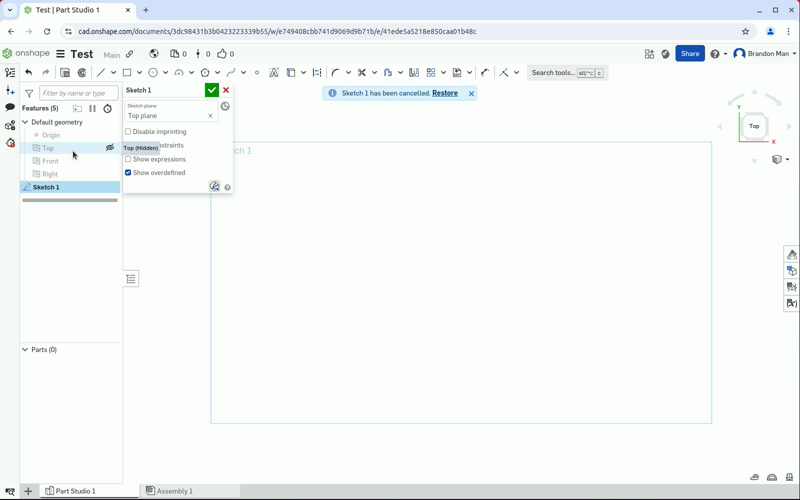
mouse_move(73, 352)
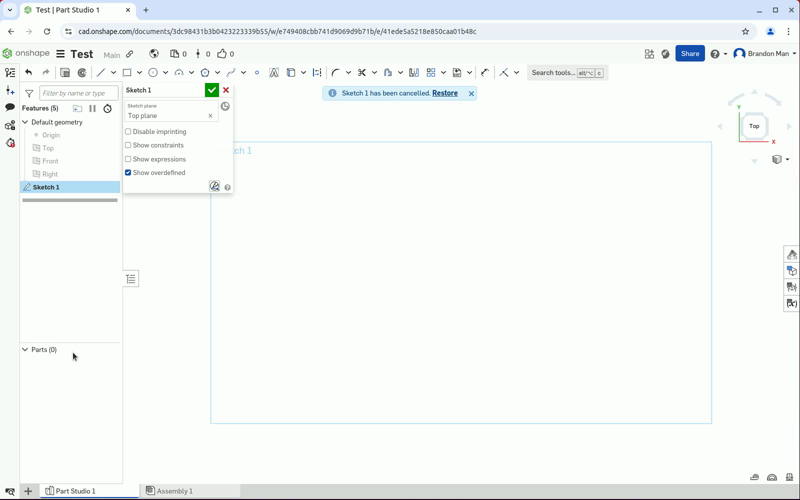
key(y)
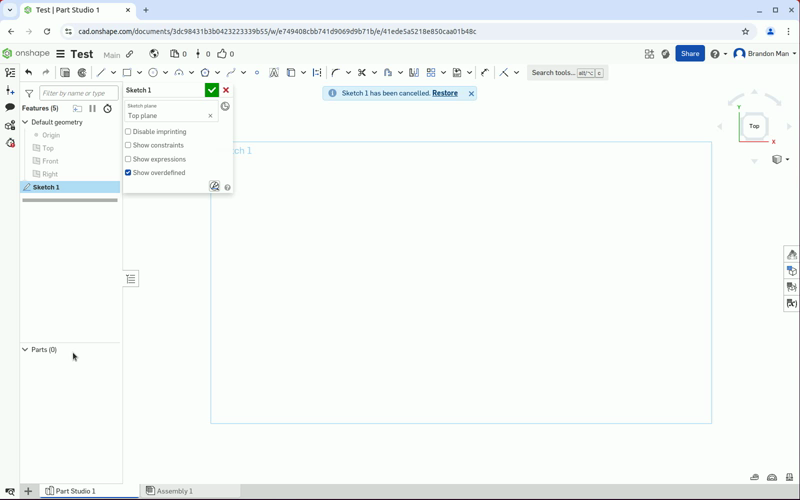
key(l)
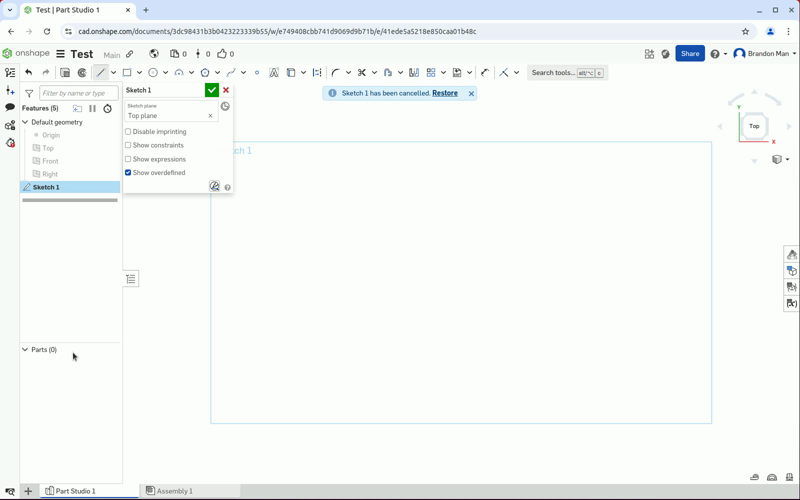
key_down(shift)
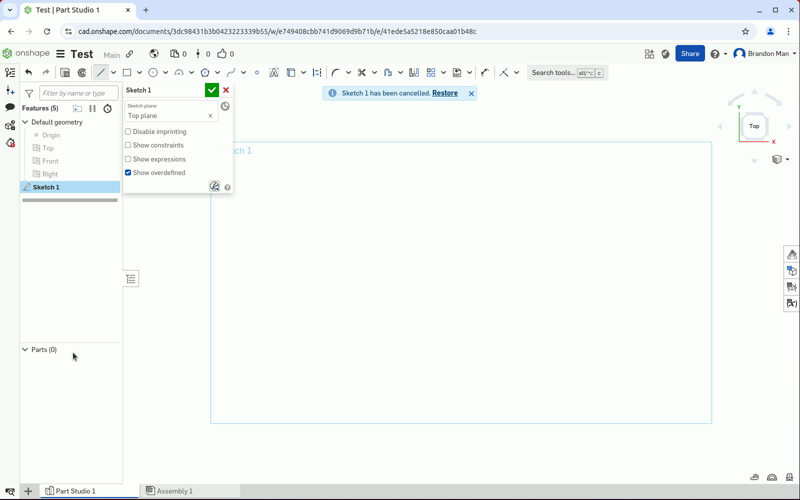
mouse_move(385, 357)
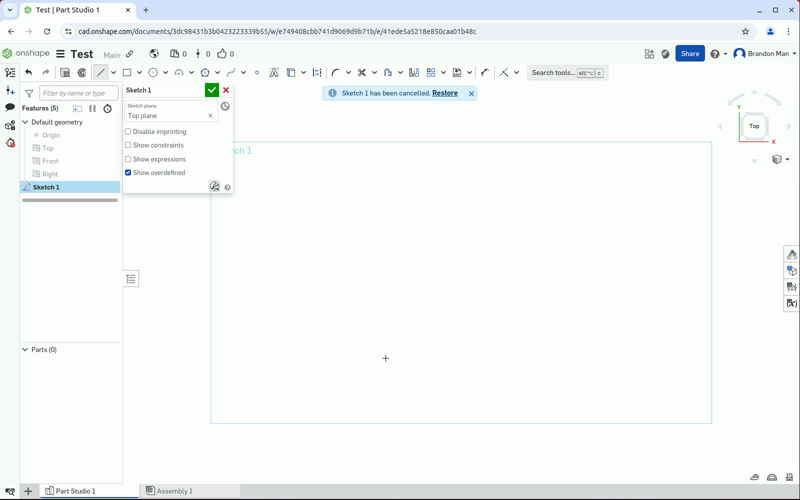
click(385, 357)
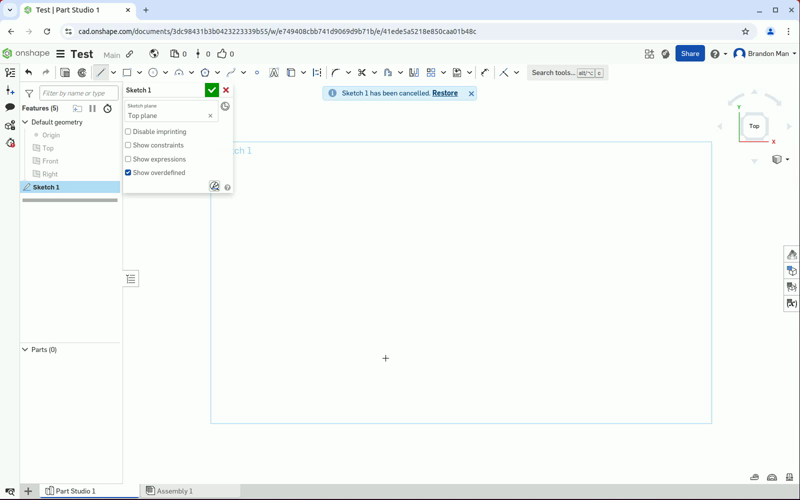
key_up(shift)
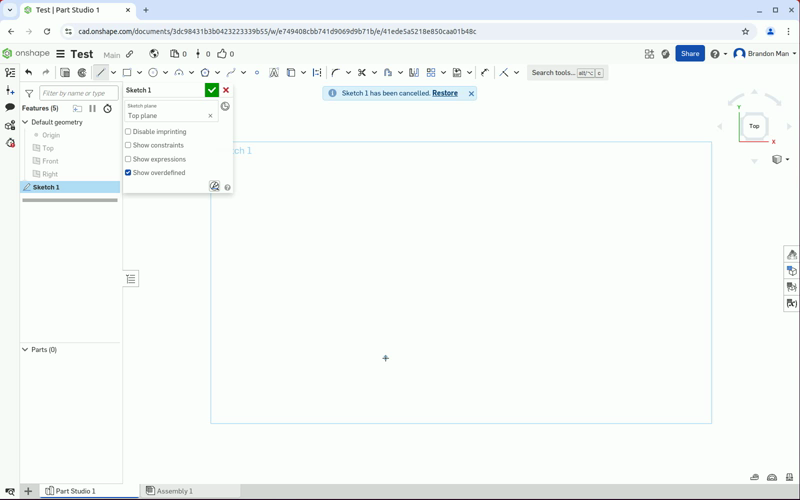
key_down(shift)
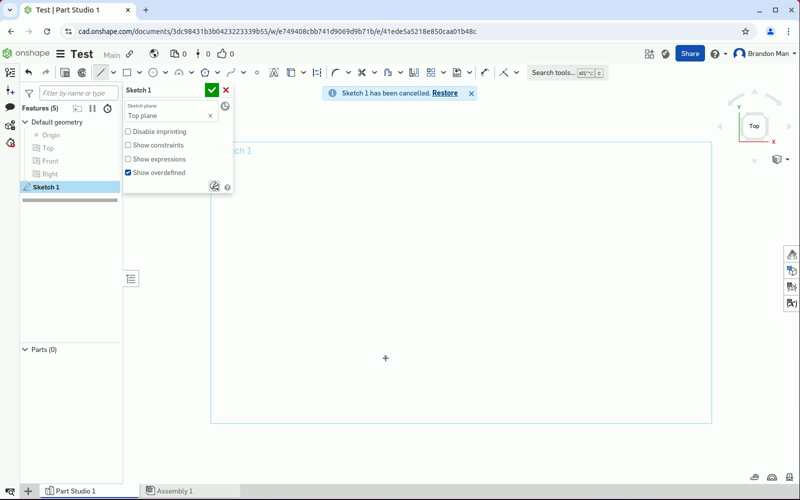
mouse_move(535, 357)
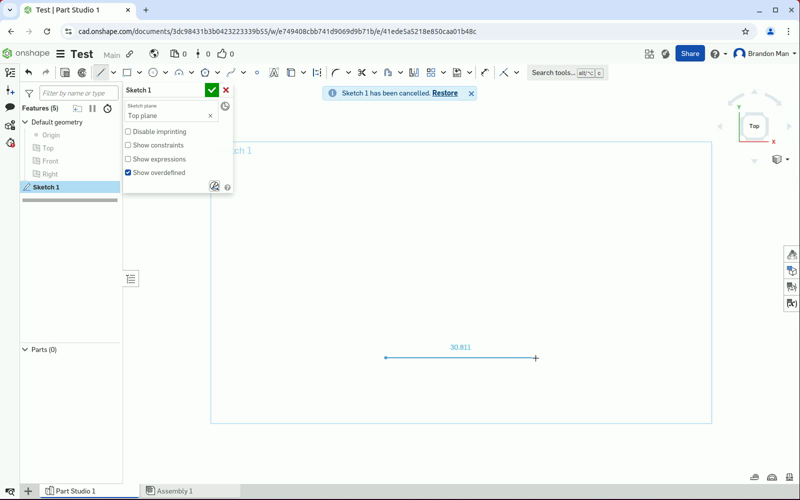
click(535, 357)
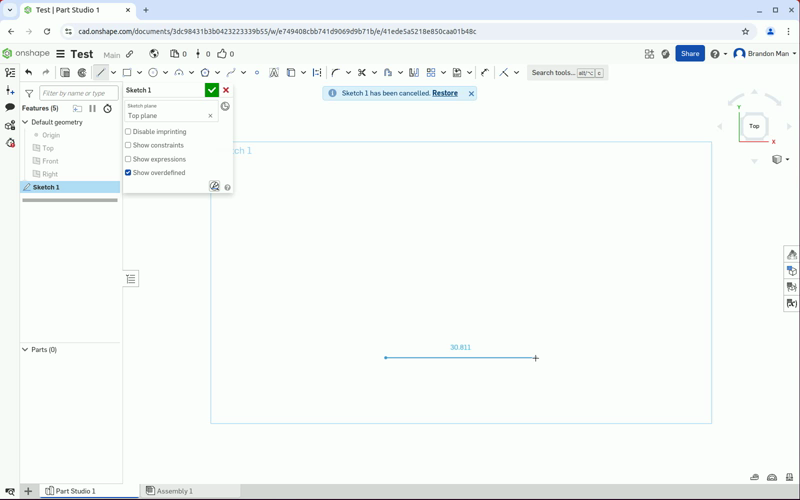
key_up(shift)
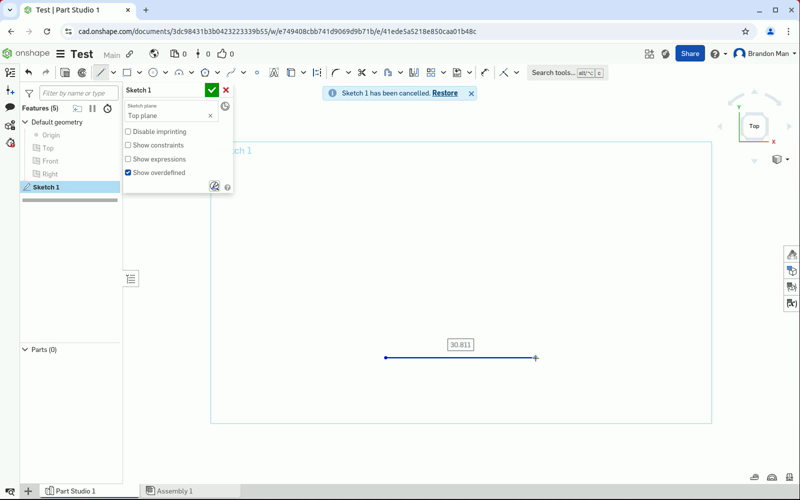
key_down(shift)
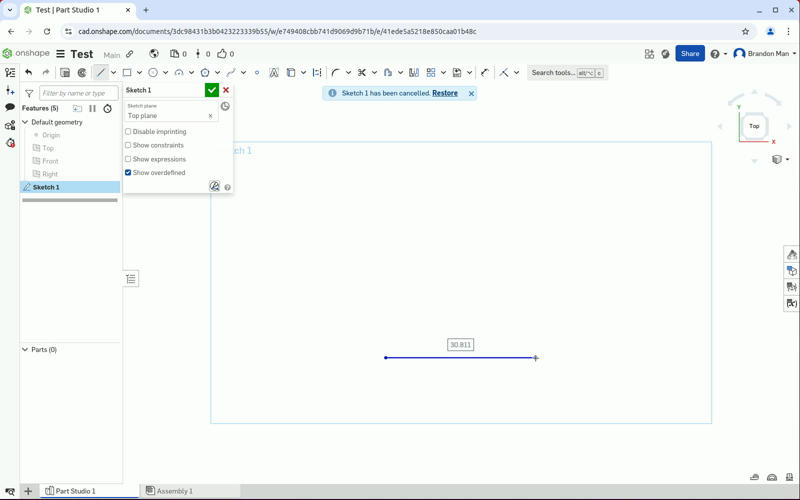
mouse_move(535, 208)
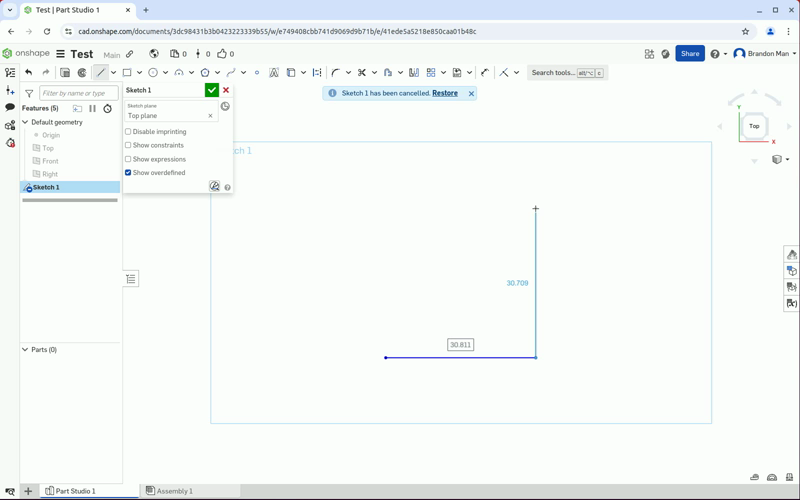
click(535, 208)
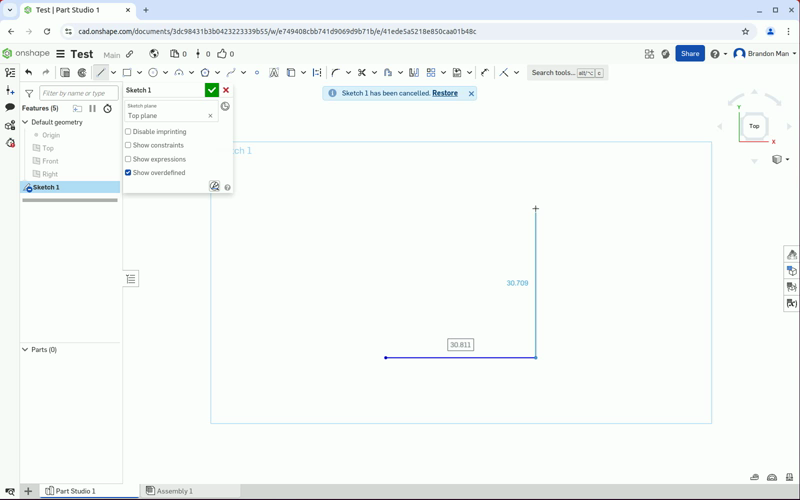
key_up(shift)
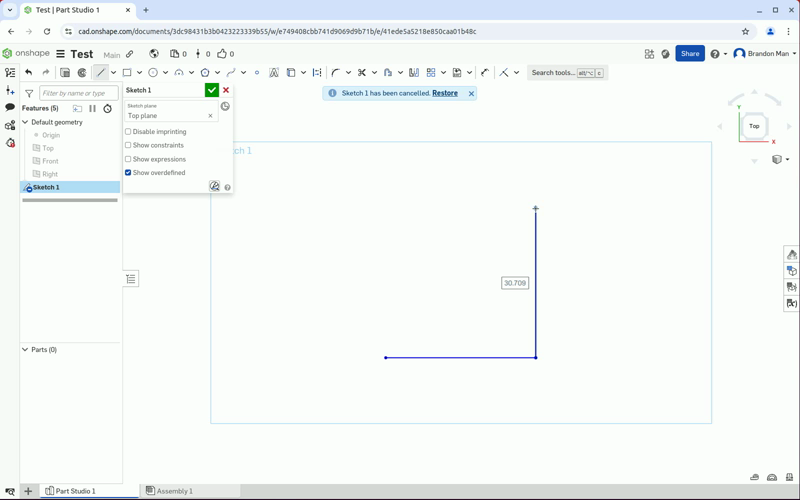
key_down(shift)
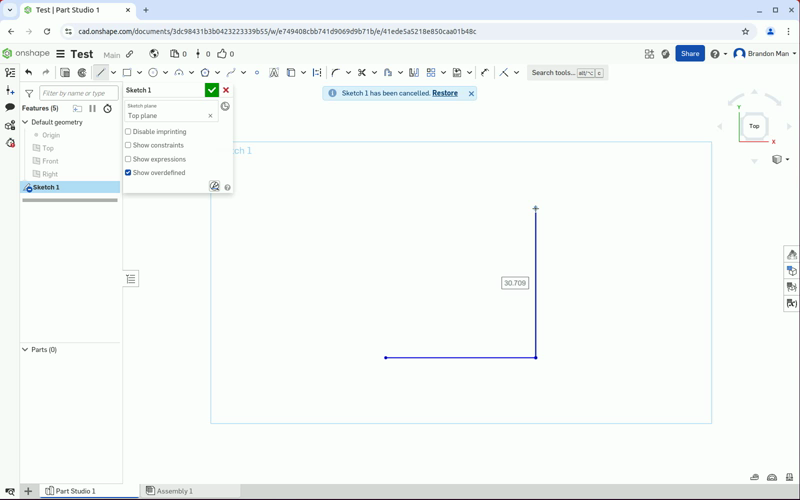
mouse_move(385, 208)
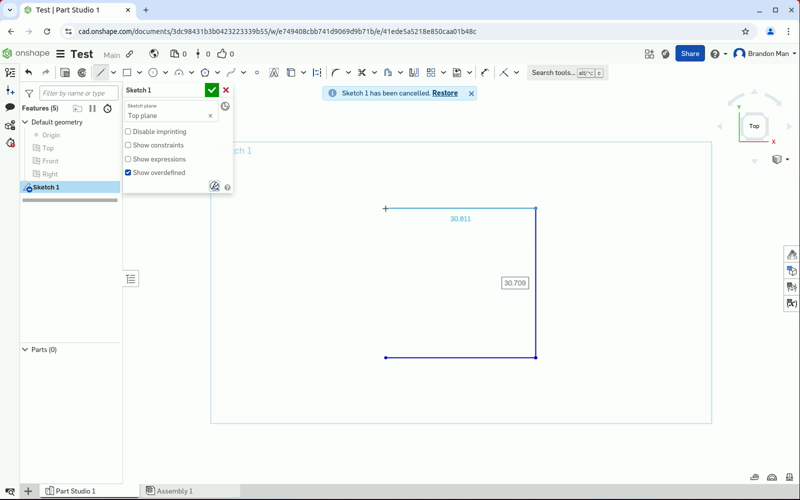
click(385, 208)
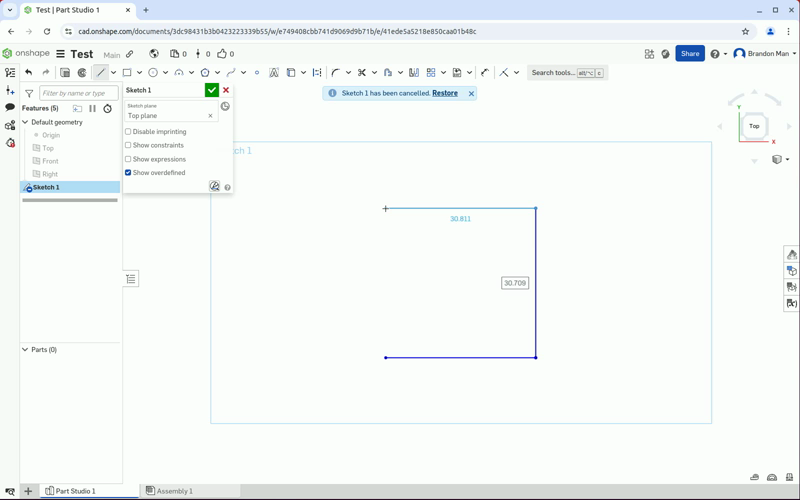
key_up(shift)
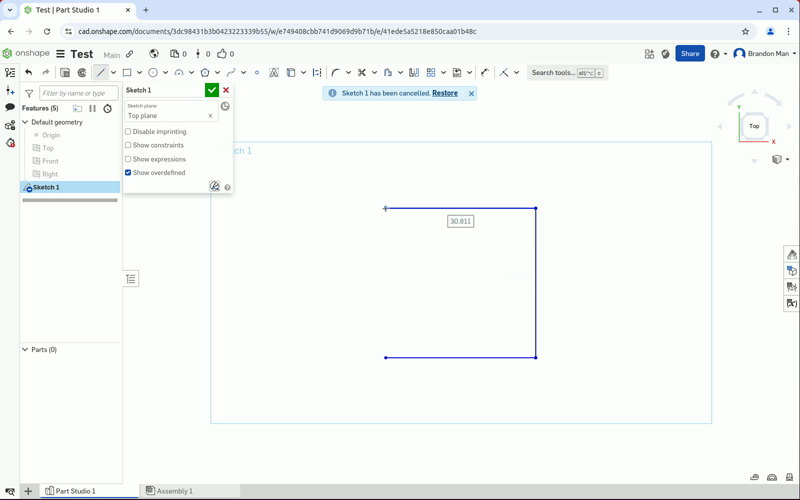
key_down(shift)
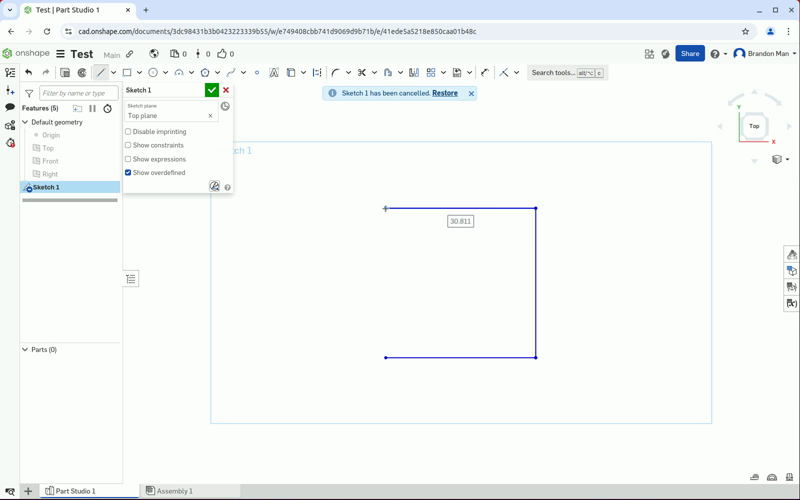
mouse_move(385, 357)
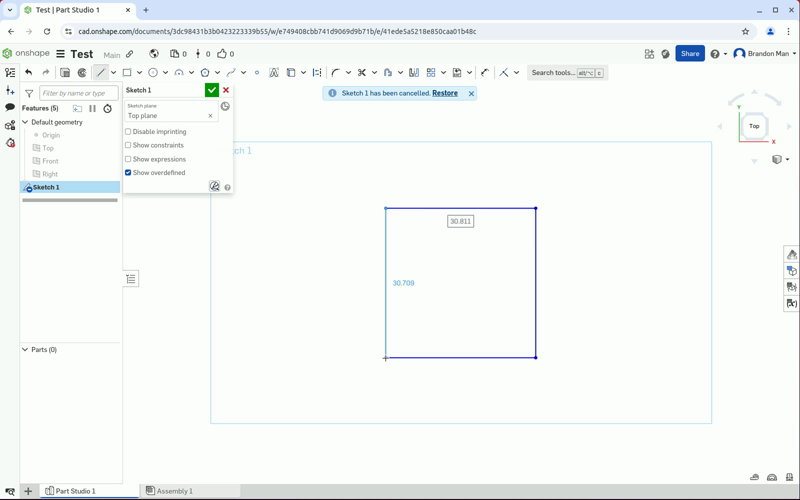
key_up(shift)
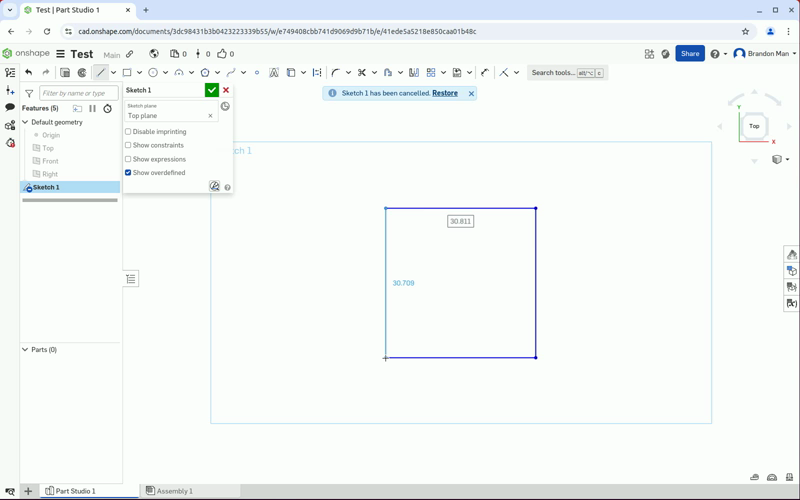
click(385, 357)
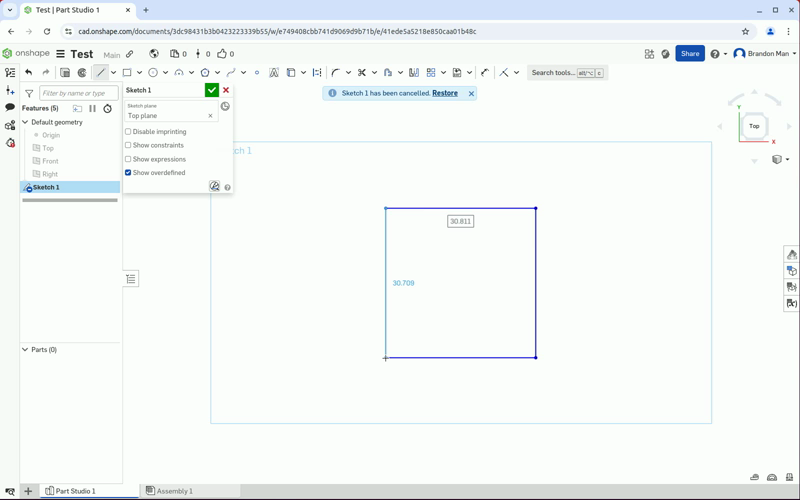
key(esc)
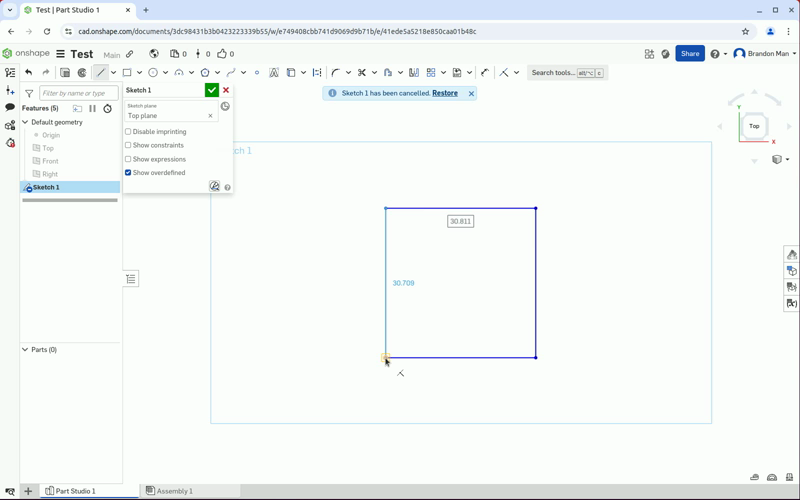
mouse_move(520, 290)
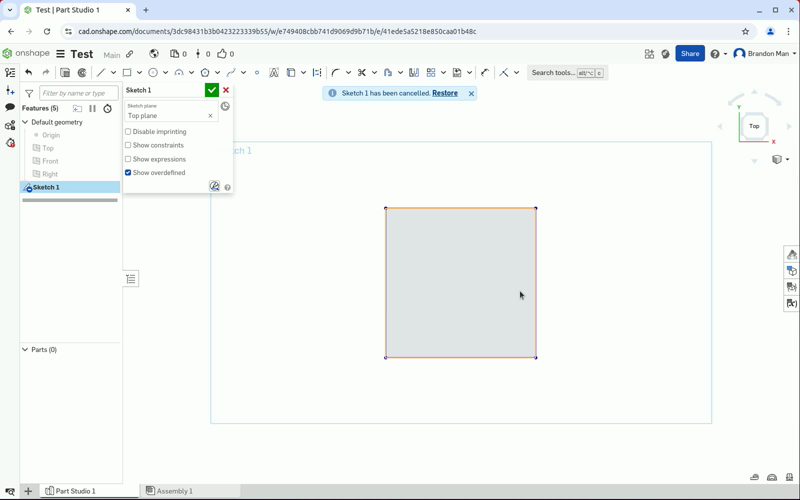
click(520, 290)
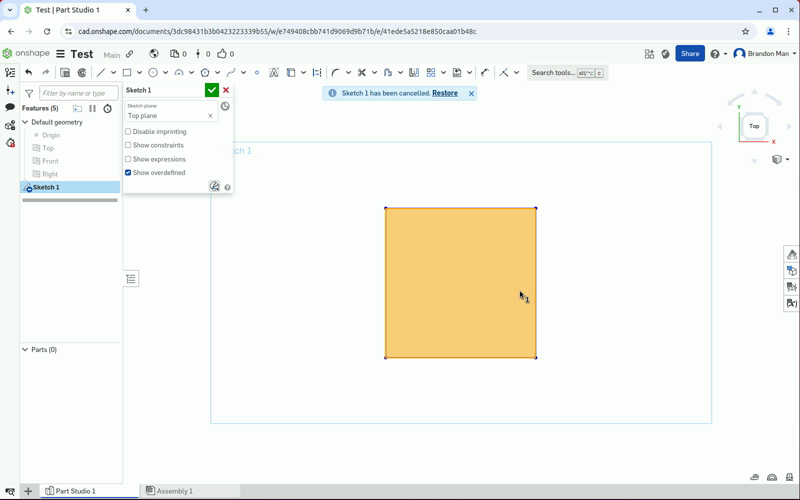
mouse_move(73, 352)
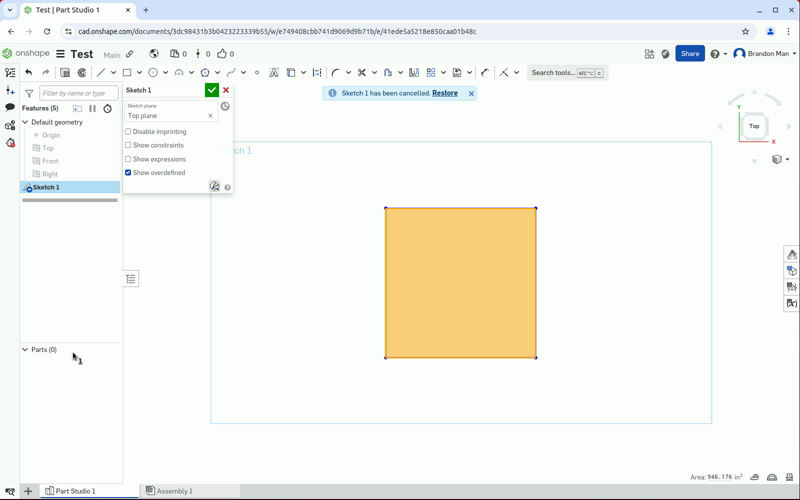
key(shift+y)
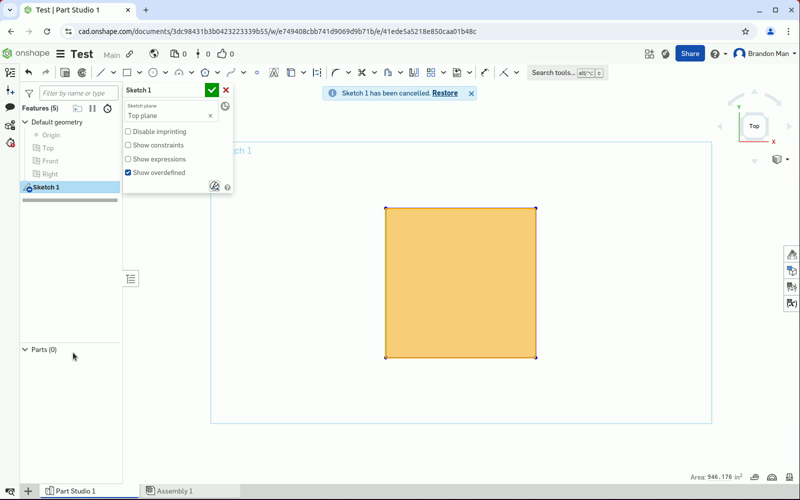
key(shift+e)
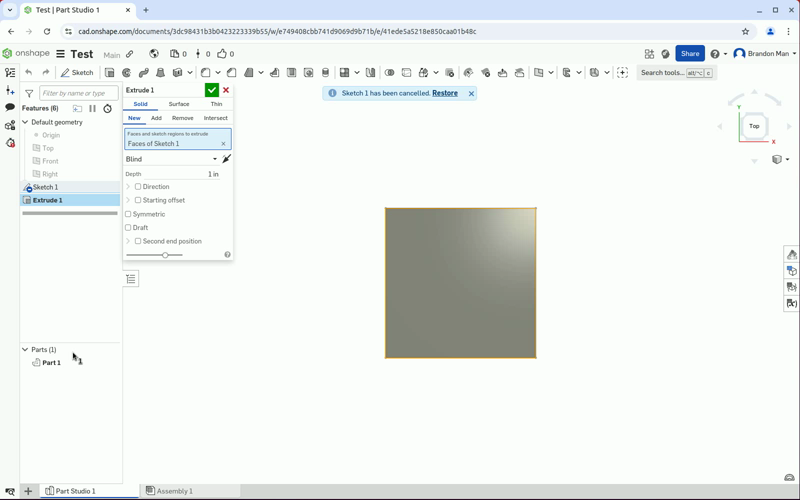
mouse_move(143, 106)
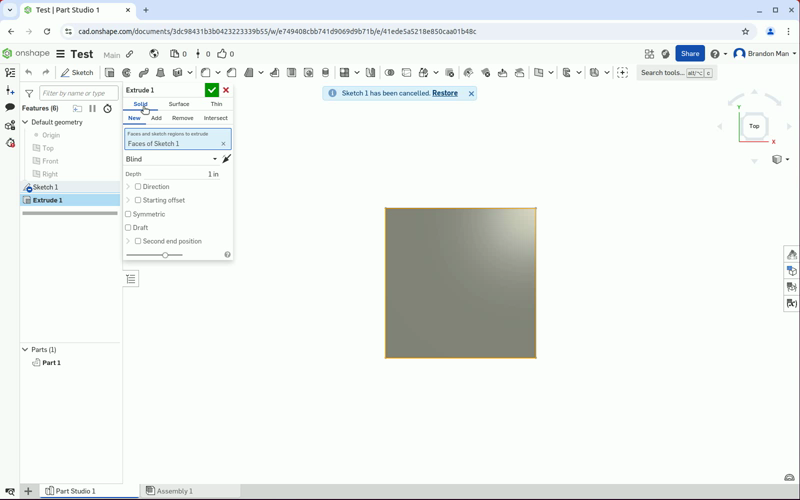
click(143, 106)
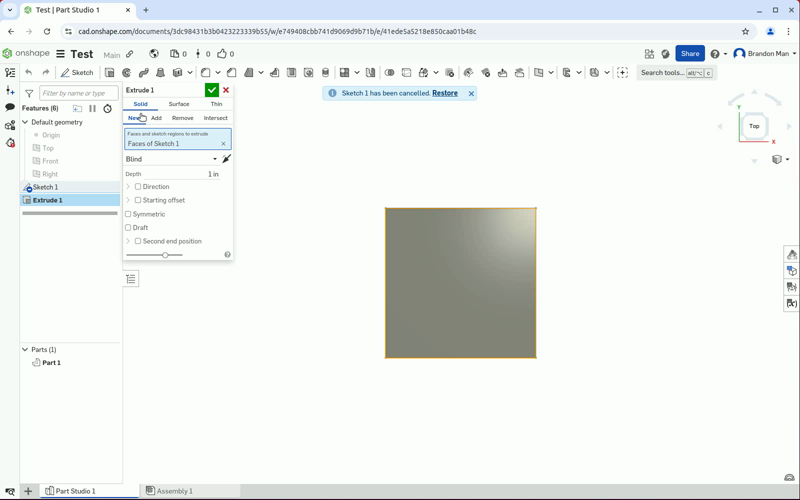
mouse_move(137, 120)
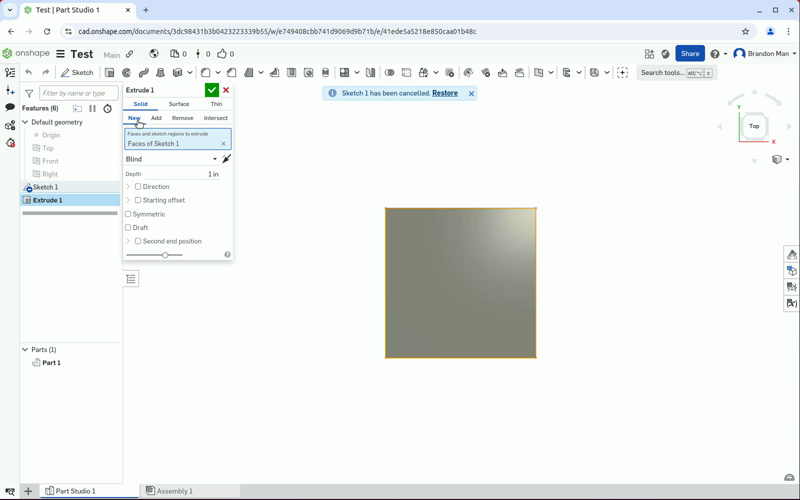
click(137, 120)
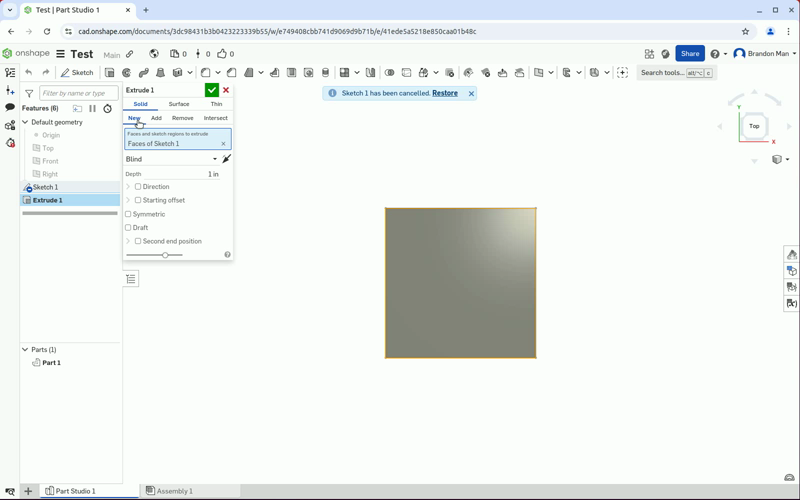
key(tab, 4)
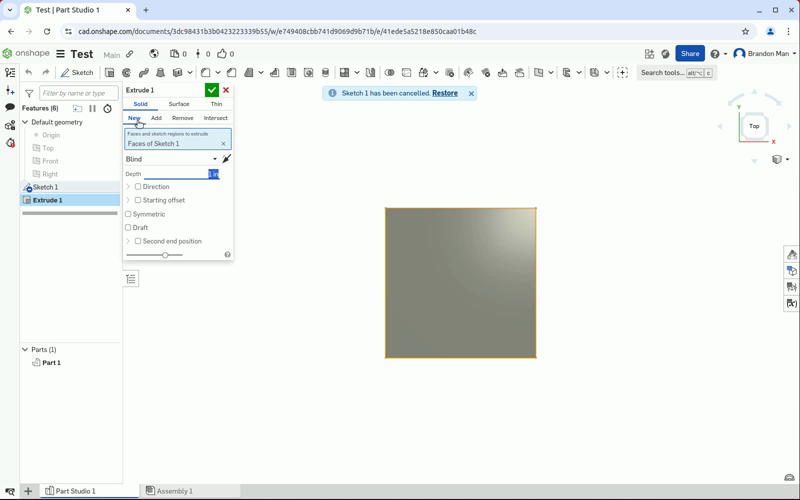
text(-23.108)
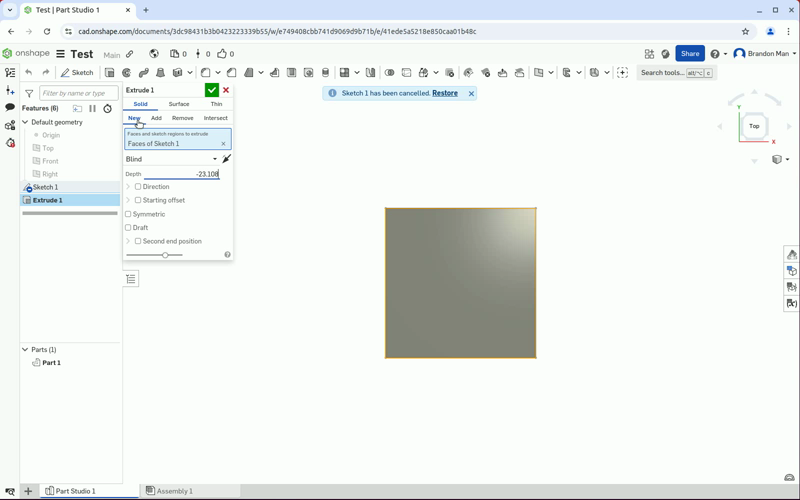
key(enter)
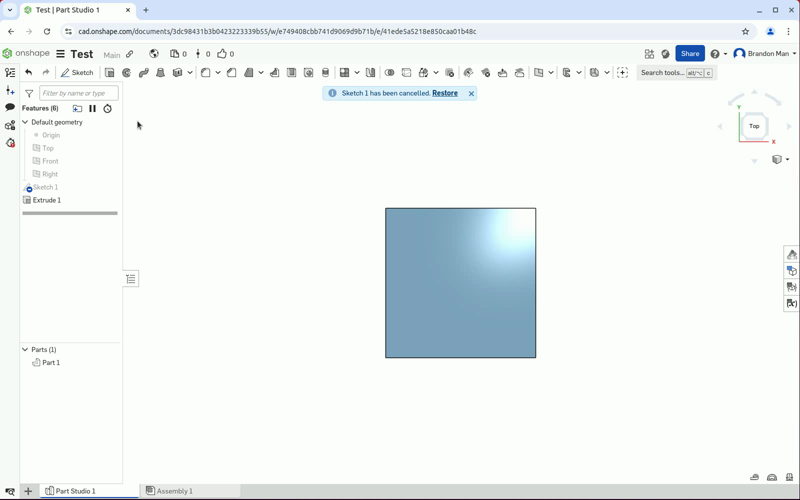
key(shift+h)
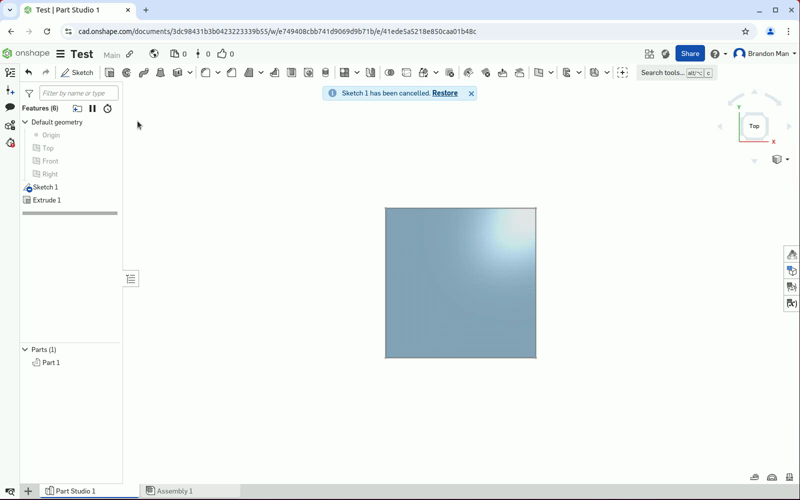
key(shift+h)
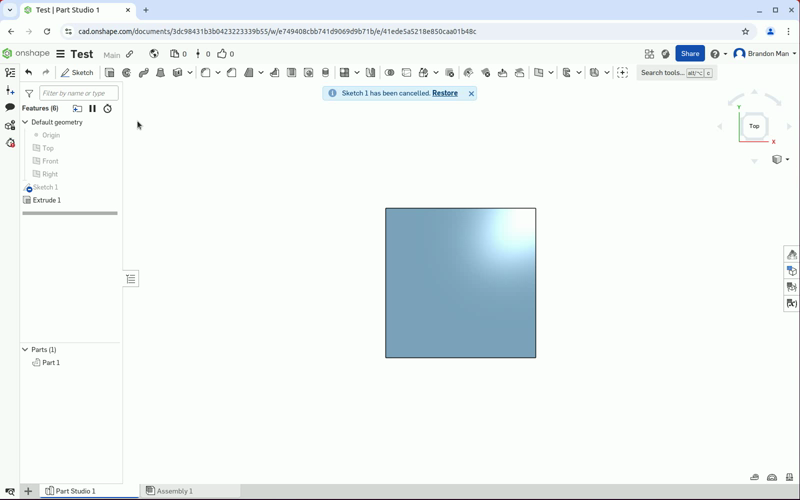
mouse_move(73, 189)
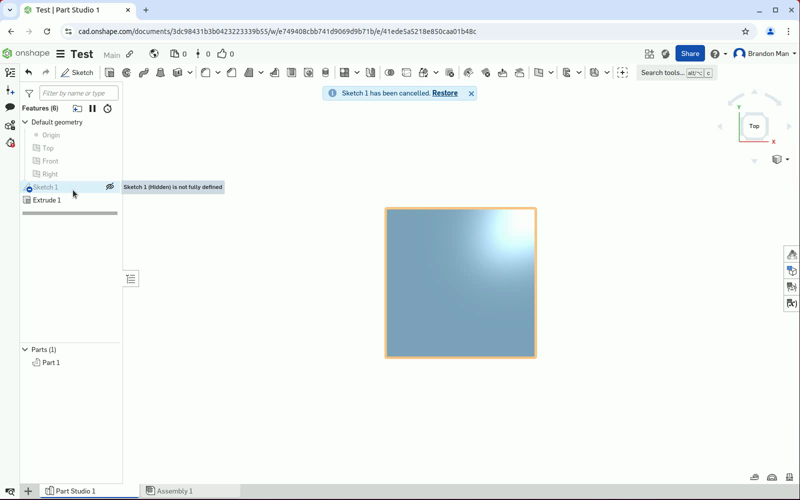
click(73, 189)
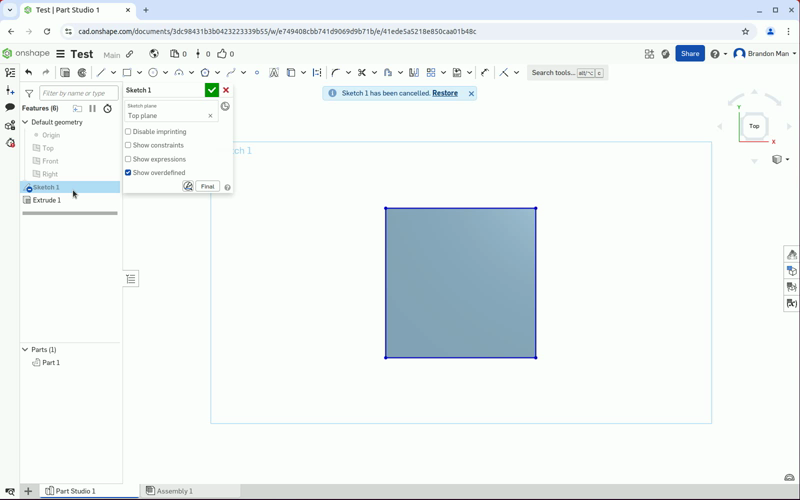
mouse_move(229, 92)
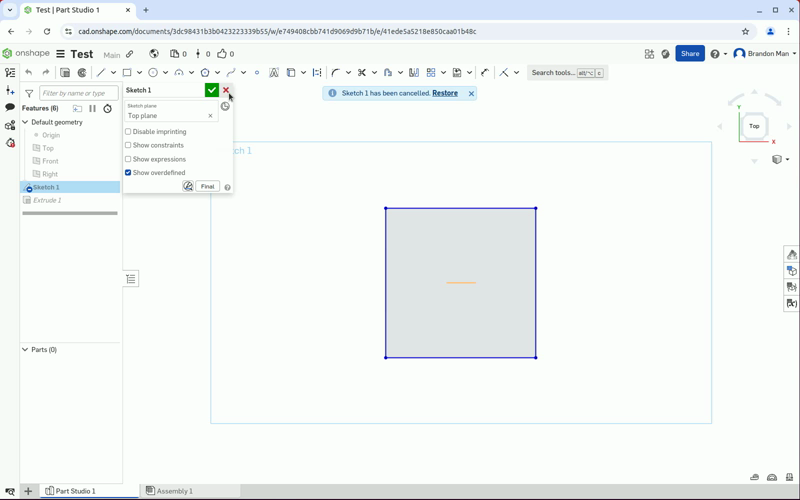
click(229, 92)
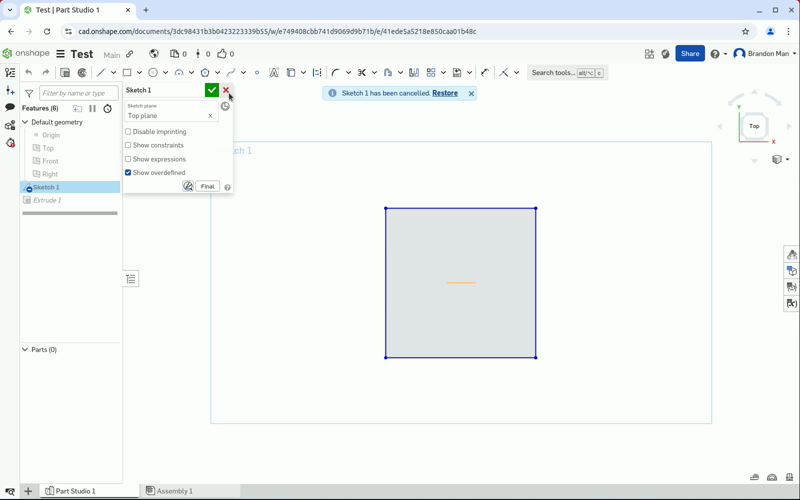
key(shift+s)
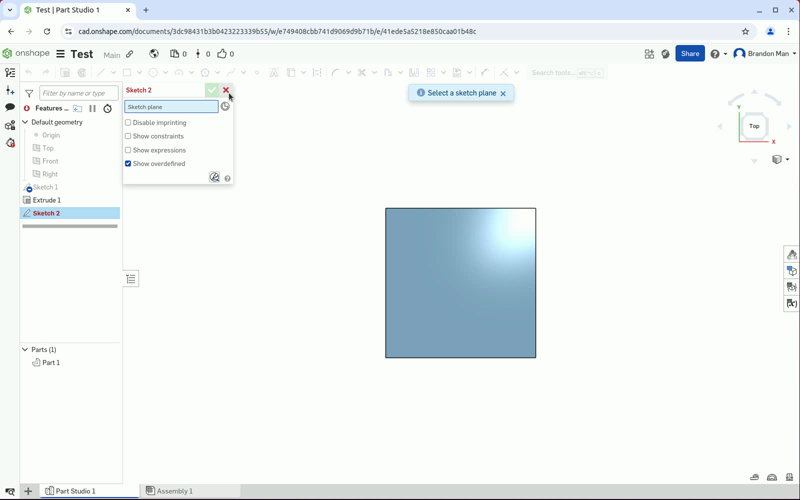
mouse_move(73, 150)
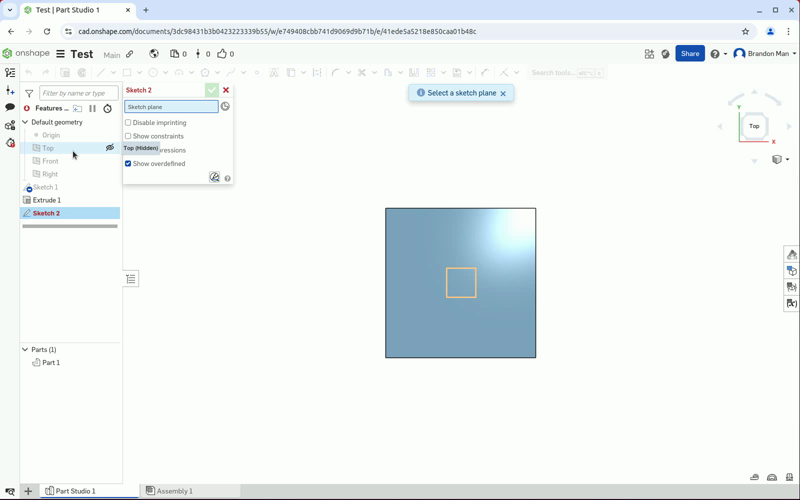
click(73, 150)
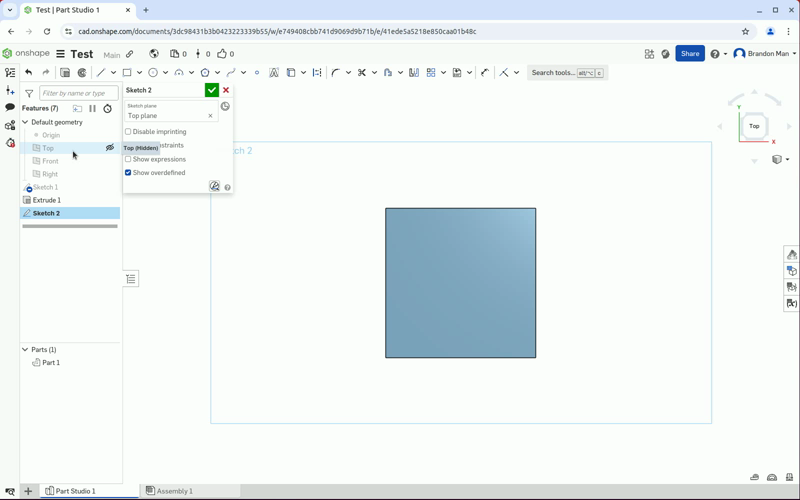
mouse_move(73, 352)
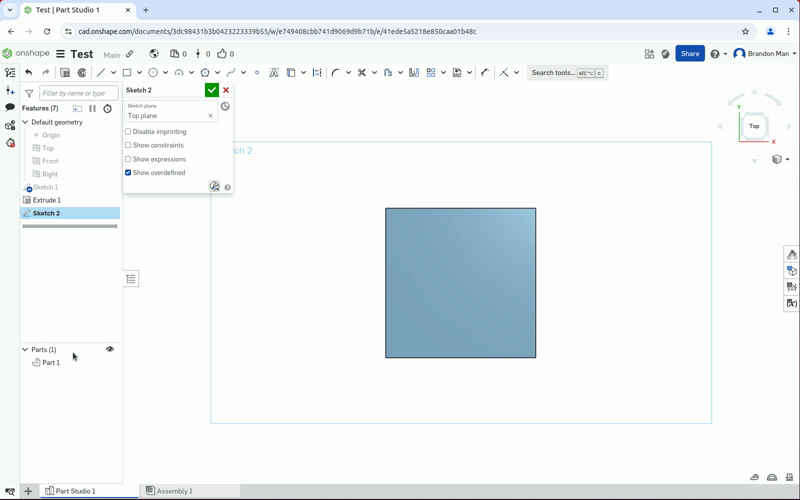
key(y)
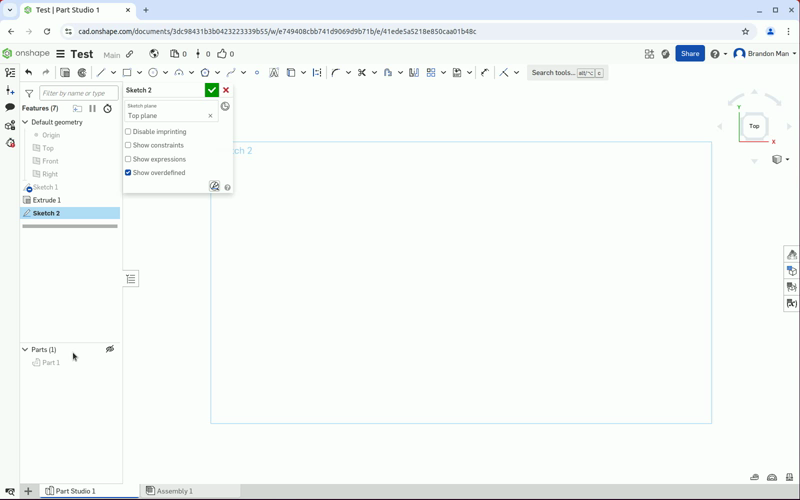
key(c)
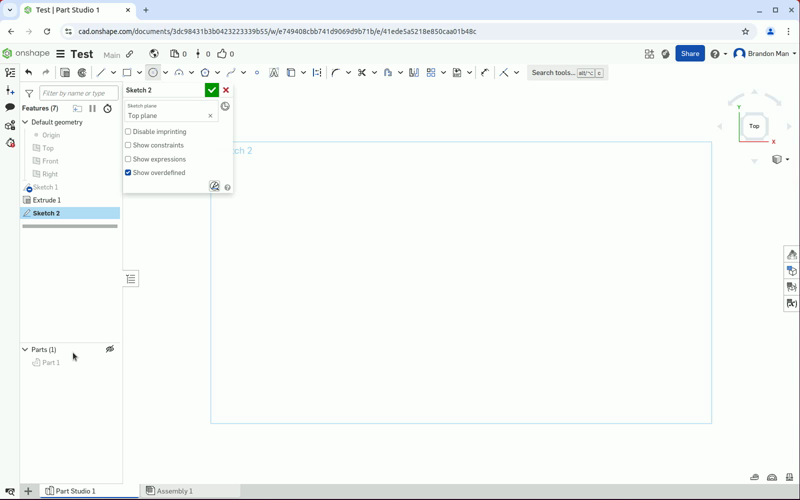
key_down(shift)
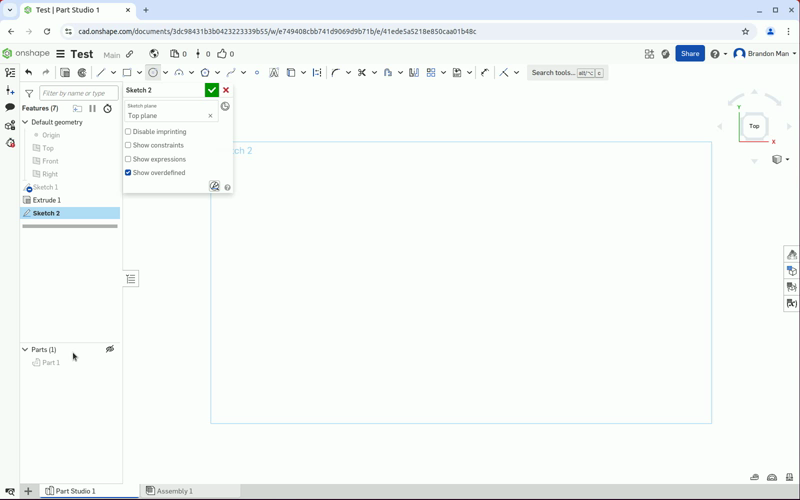
mouse_move(460, 282)
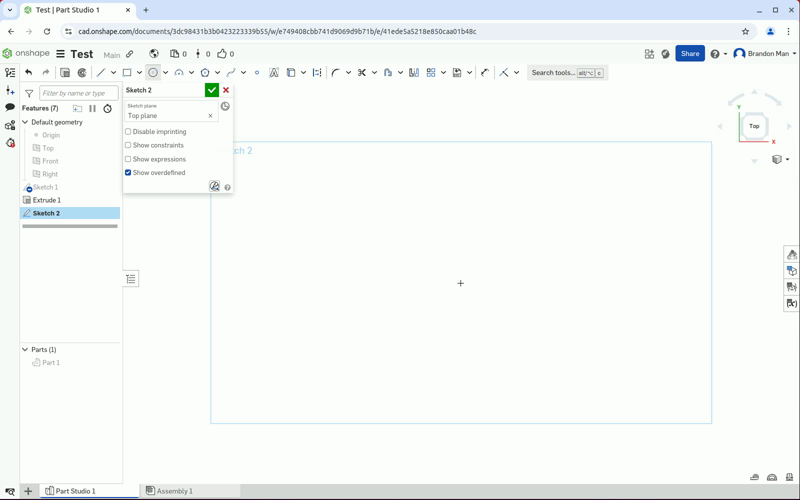
click(460, 282)
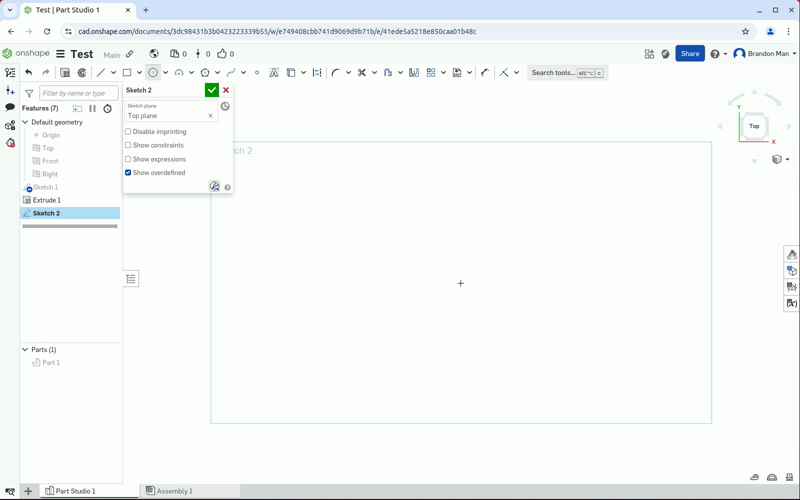
key_up(shift)
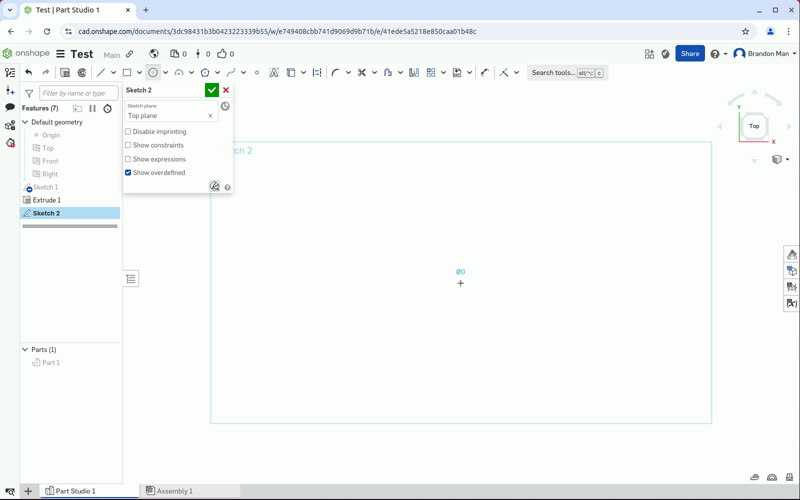
mouse_move(492, 282)
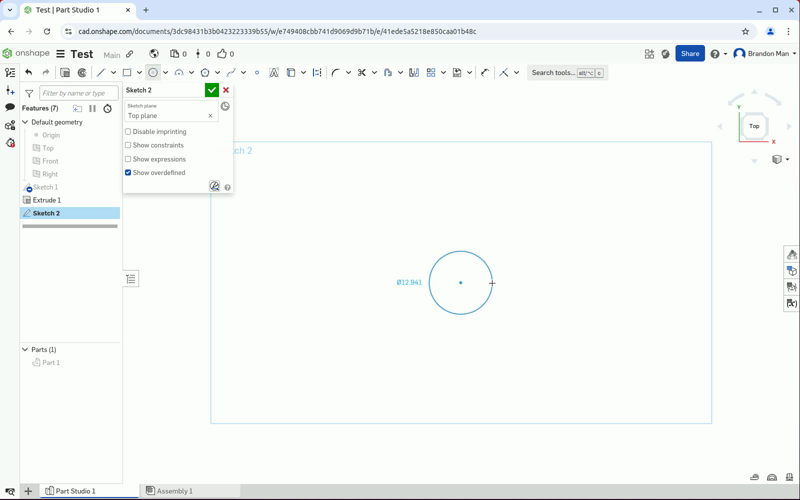
click(492, 282)
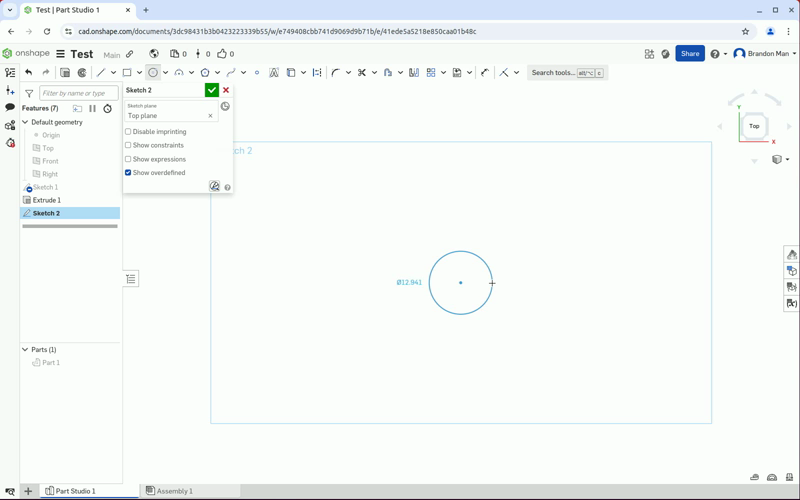
key(esc)
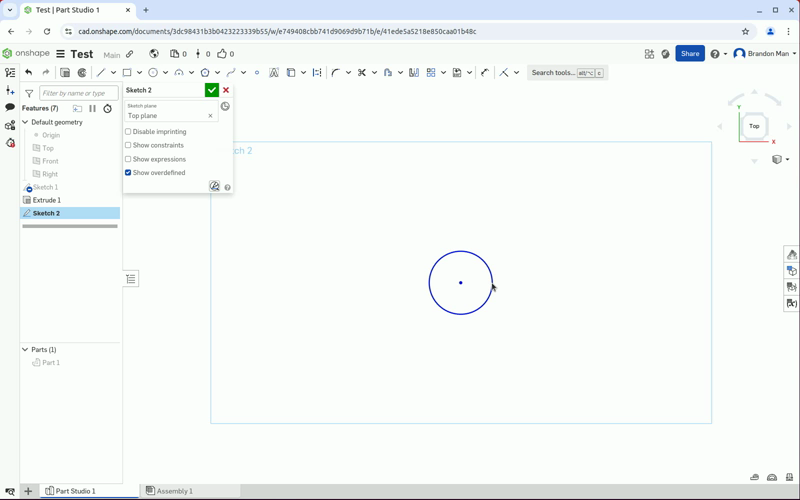
mouse_move(451, 259)
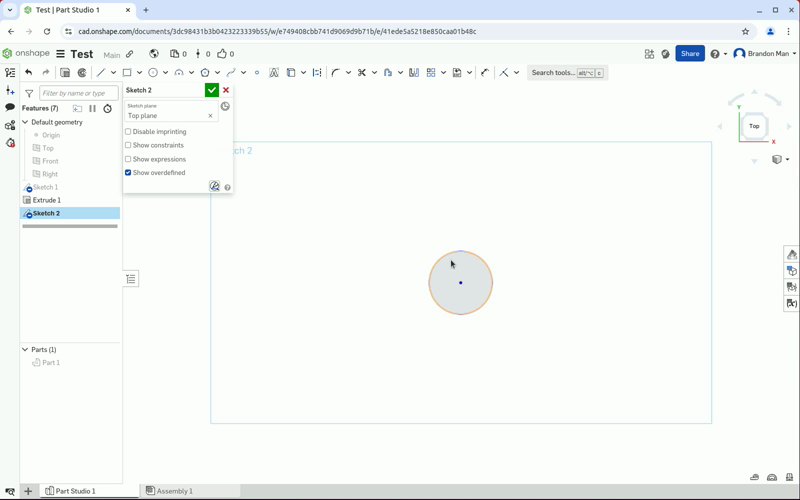
click(451, 259)
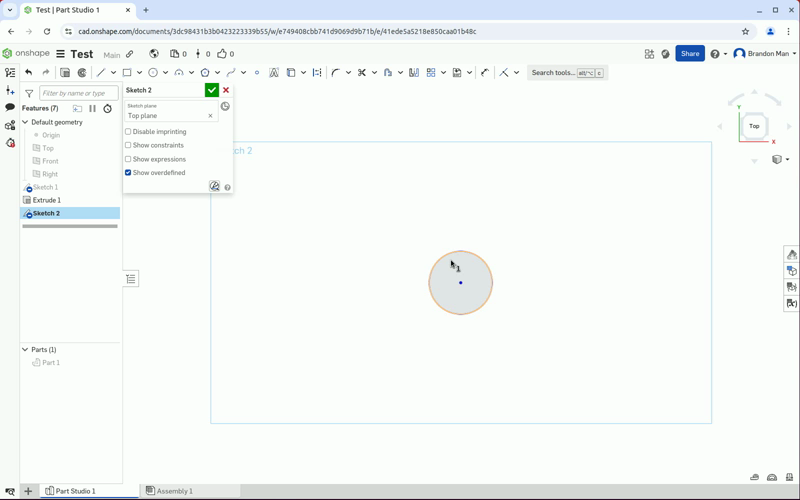
mouse_move(73, 352)
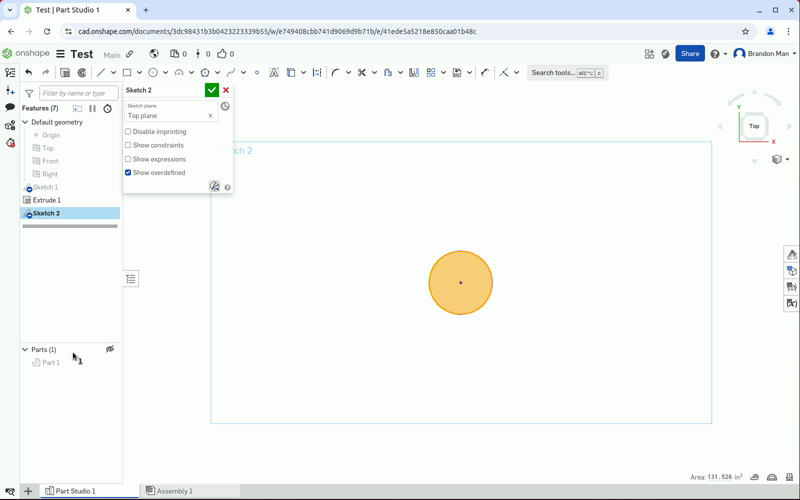
key(shift+y)
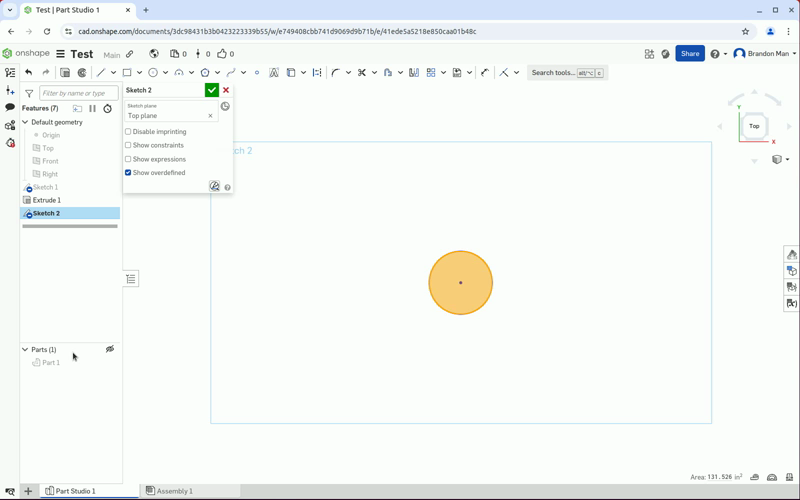
key(shift+e)
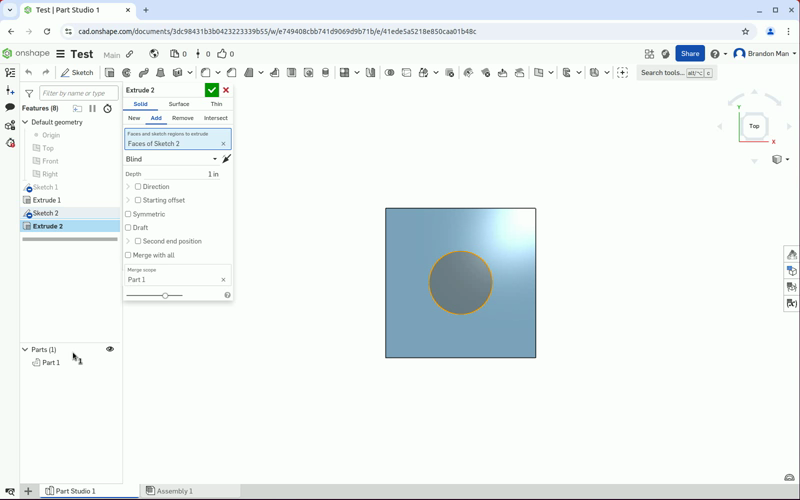
mouse_move(143, 106)
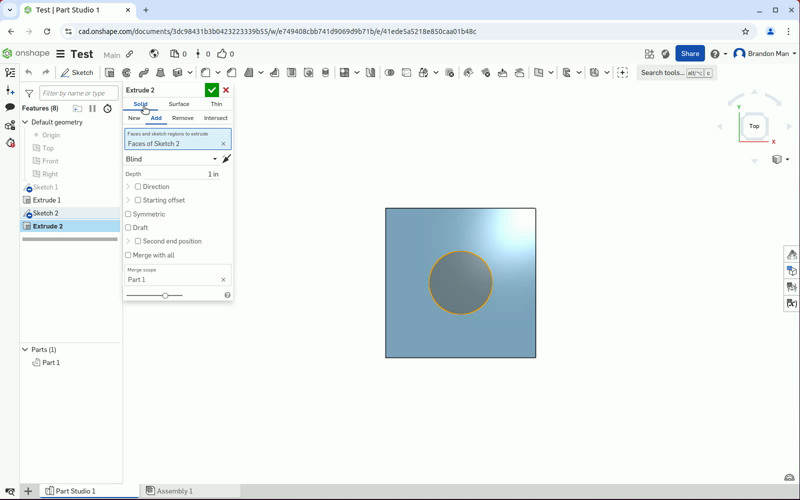
click(143, 106)
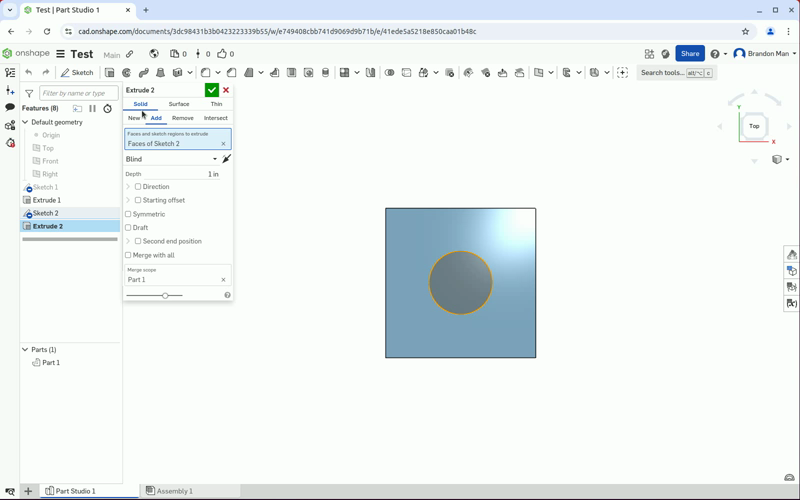
mouse_move(137, 120)
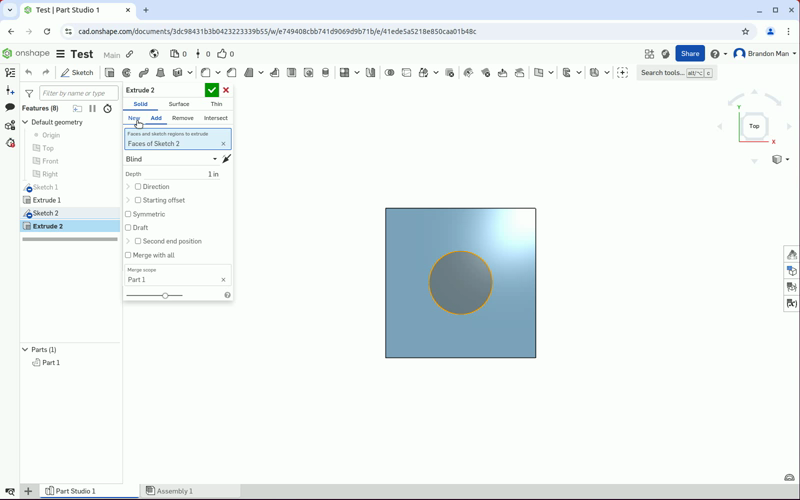
click(137, 120)
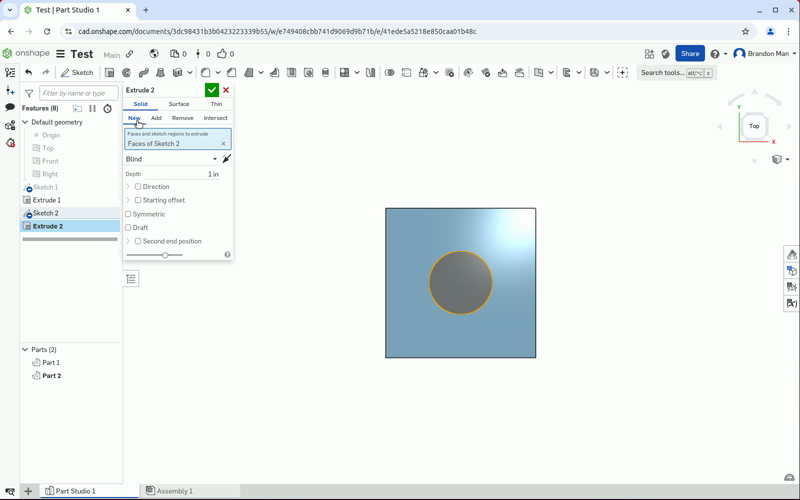
key(tab, 4)
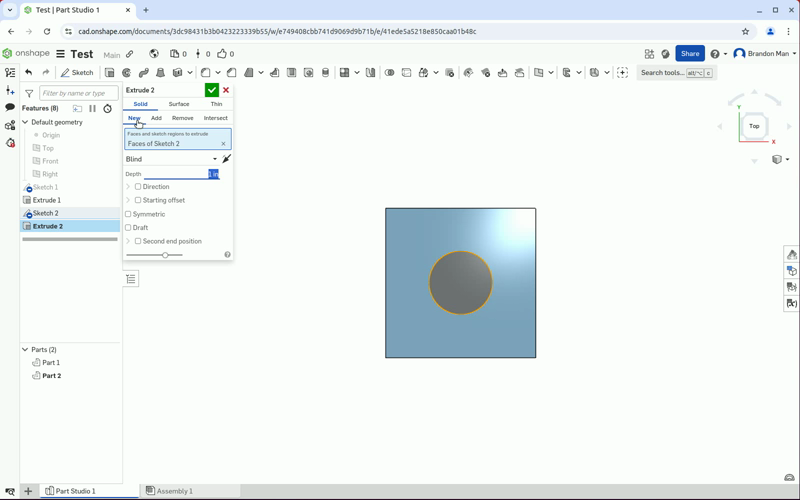
text(3.851)
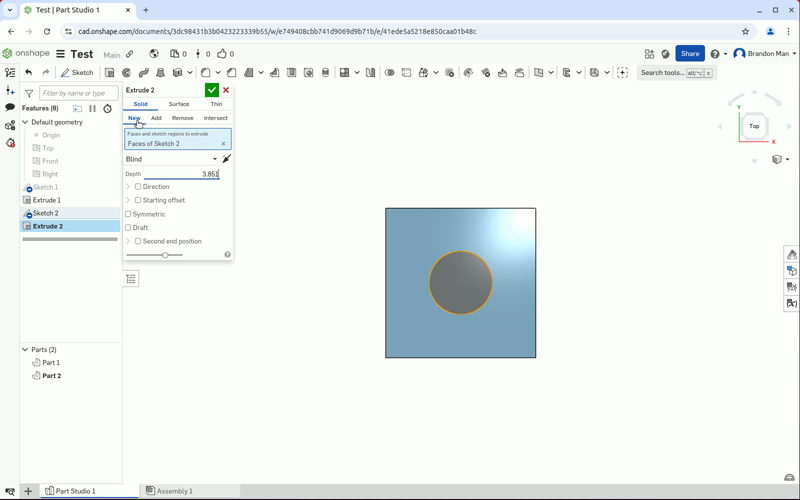
key(enter)
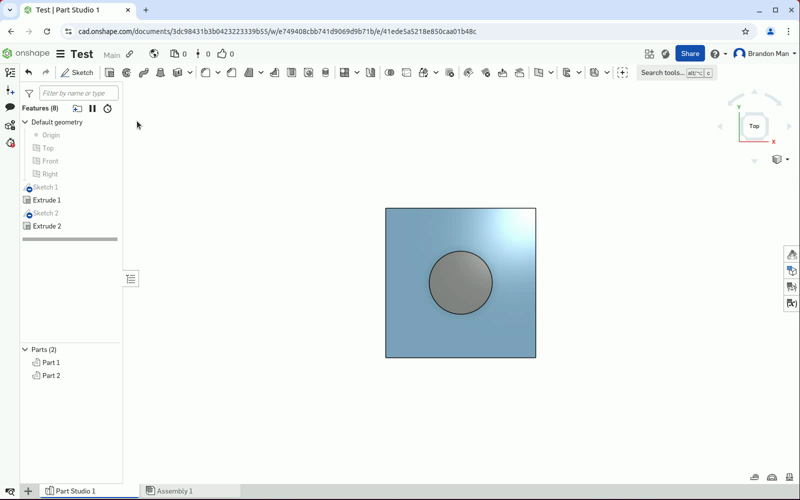
key(shift+h)
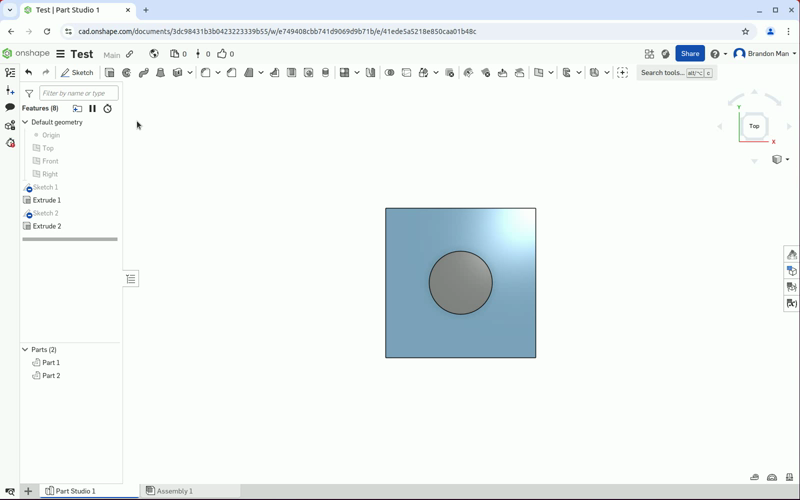
key(shift+h)
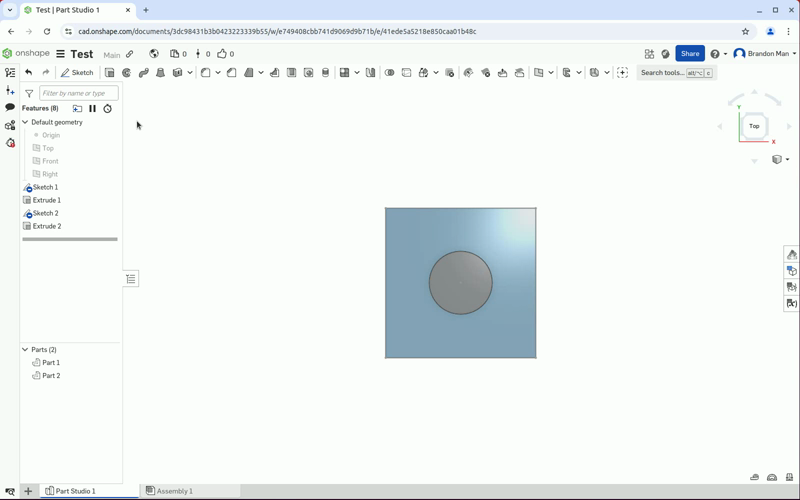
key(shift+7)
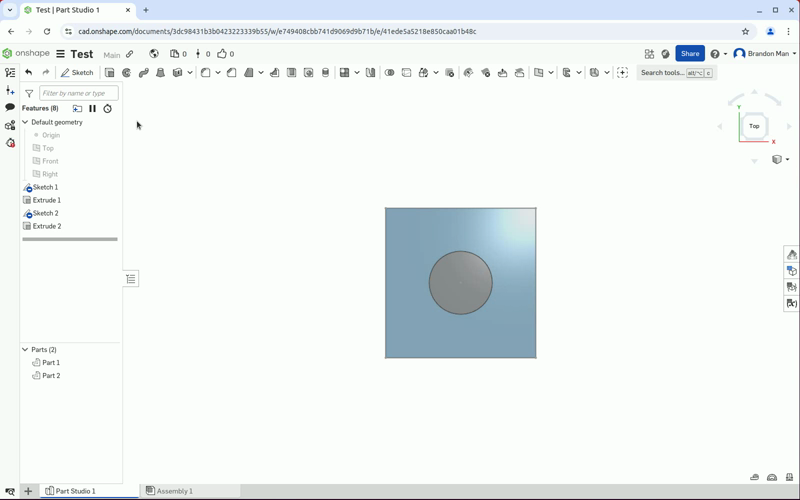
key(up, 3)
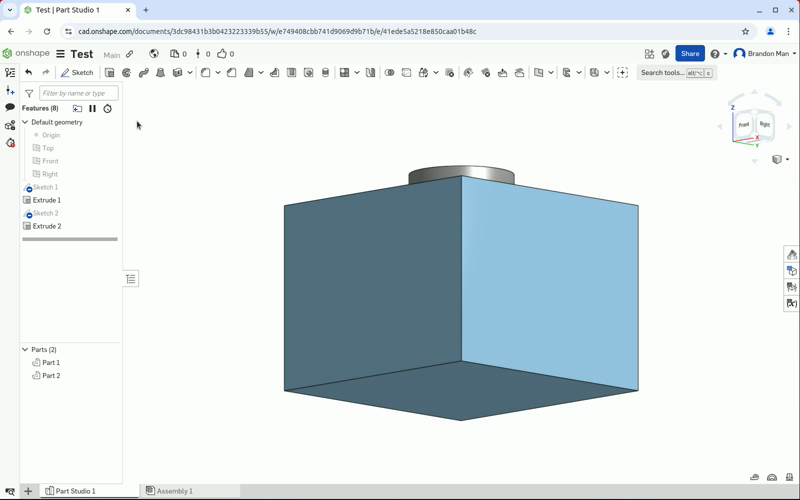
key(left, 3)
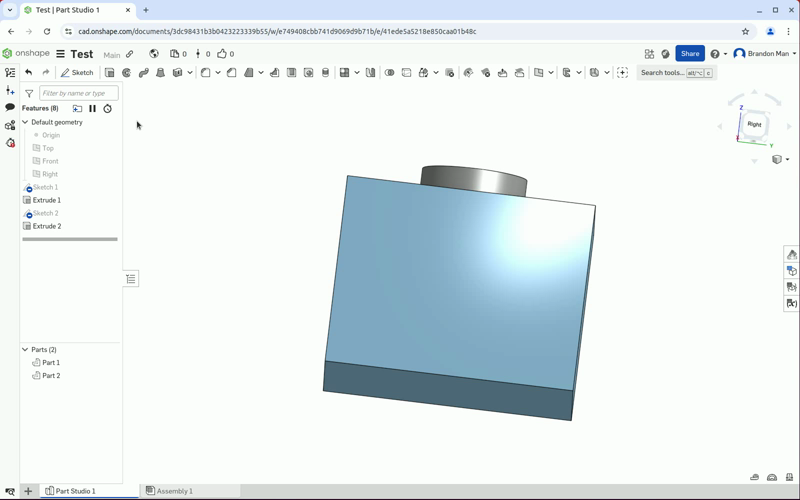
key(right, 3)
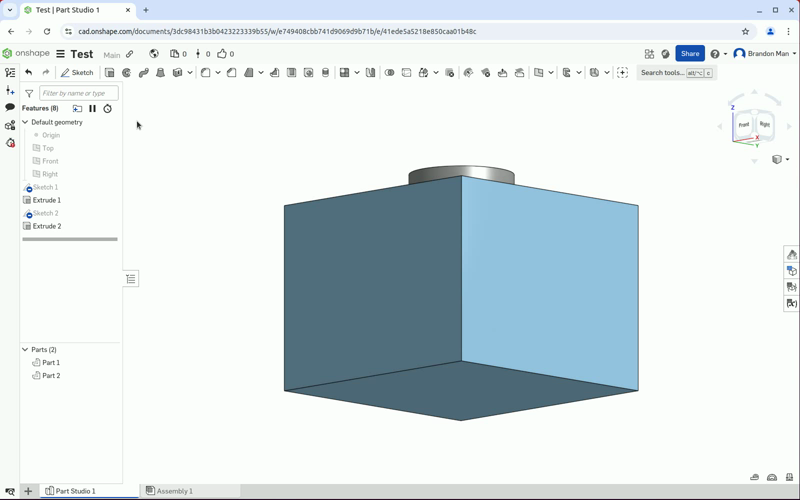
key(down, 3)
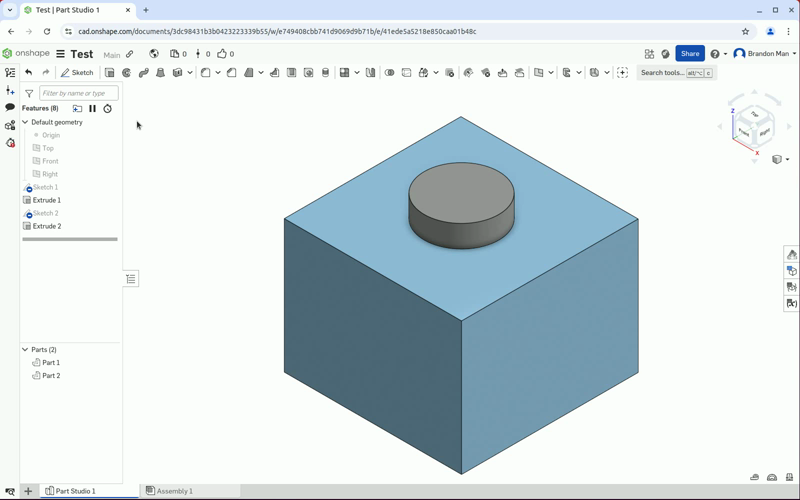
mouse_move(73, 189)
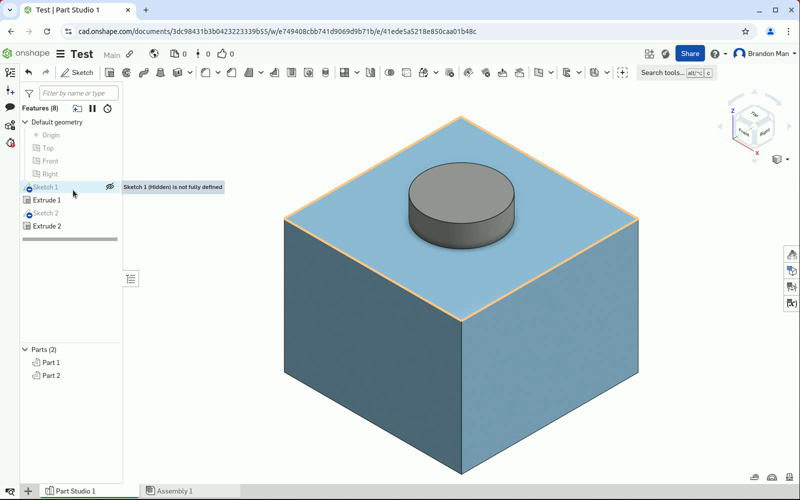
click(73, 189)